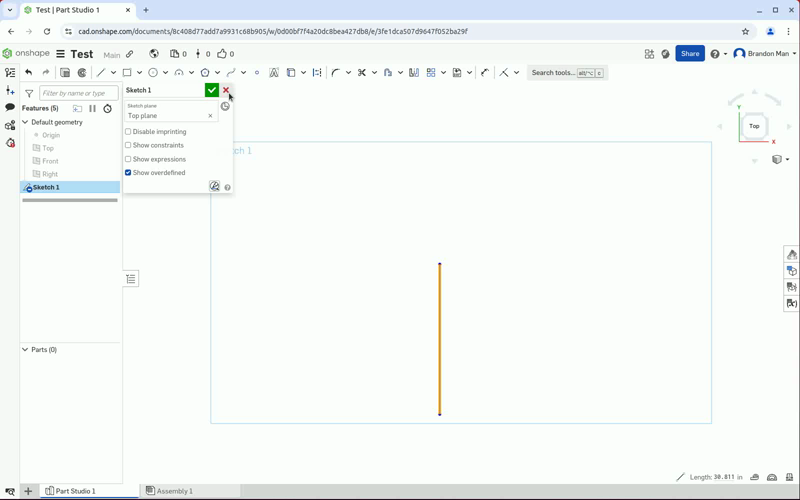
key(shift+h)
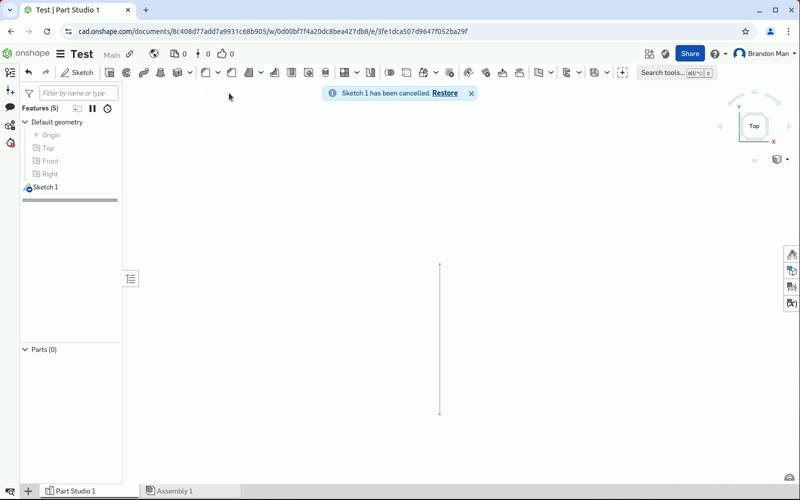
key(shift+s)
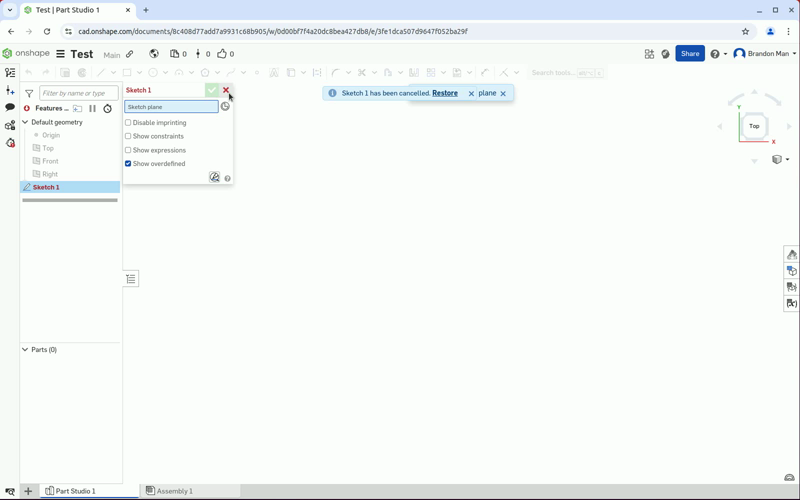
mouse_move(73, 150)
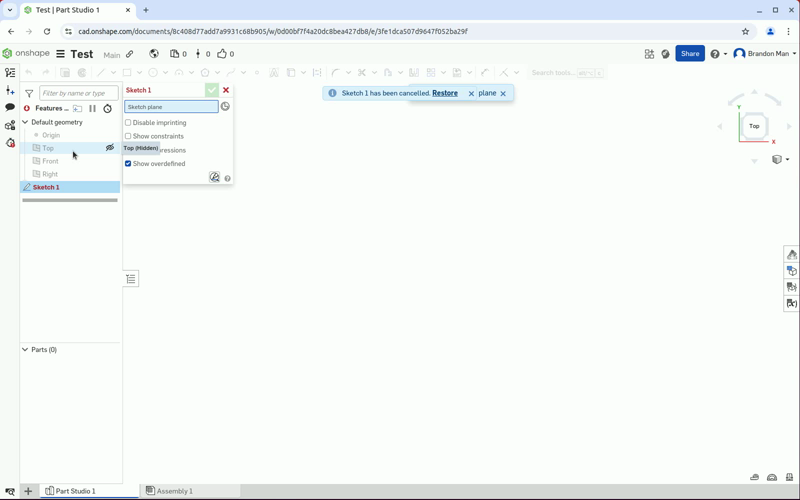
click(73, 150)
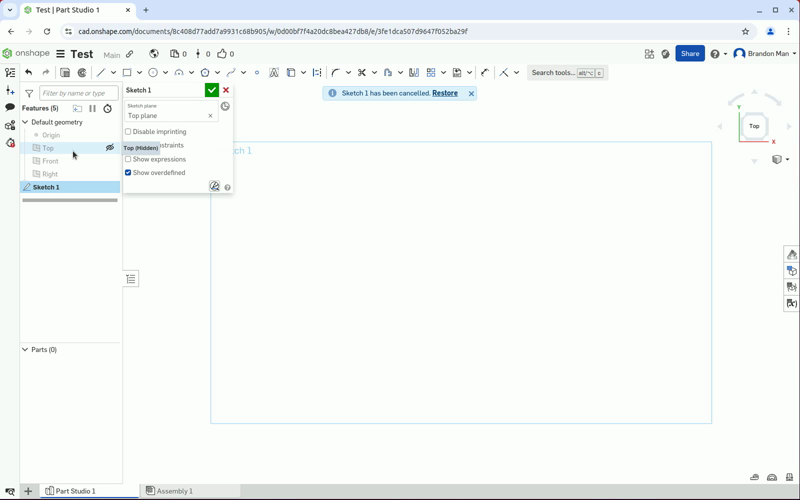
mouse_move(73, 352)
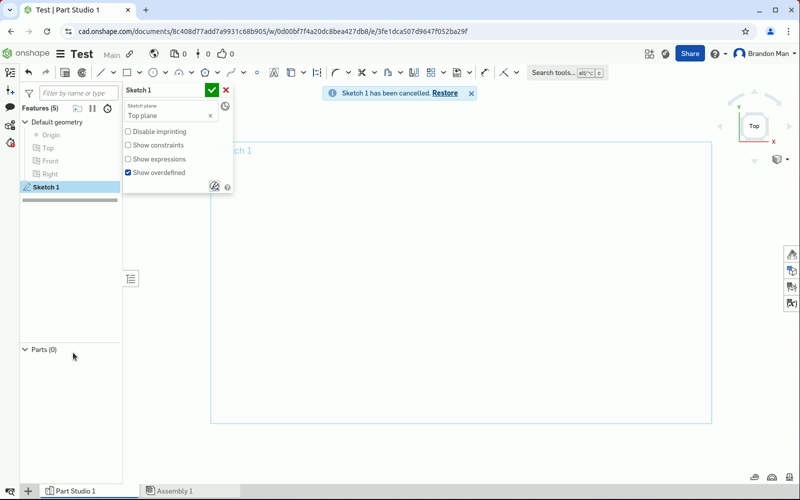
key(y)
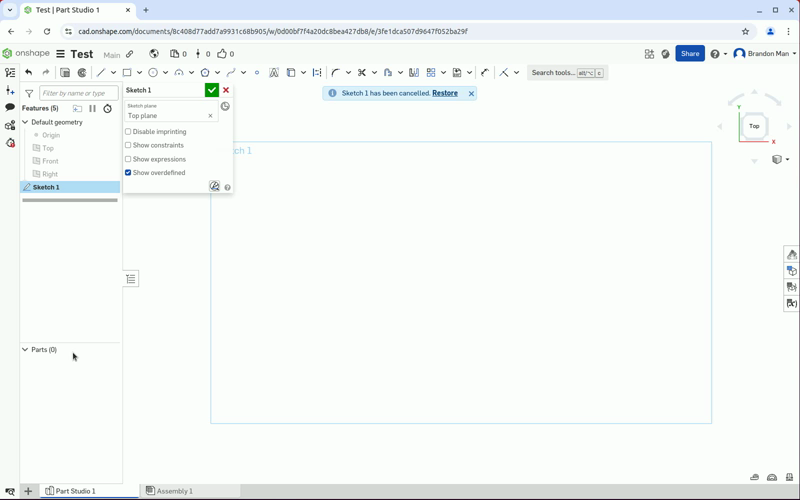
key(l)
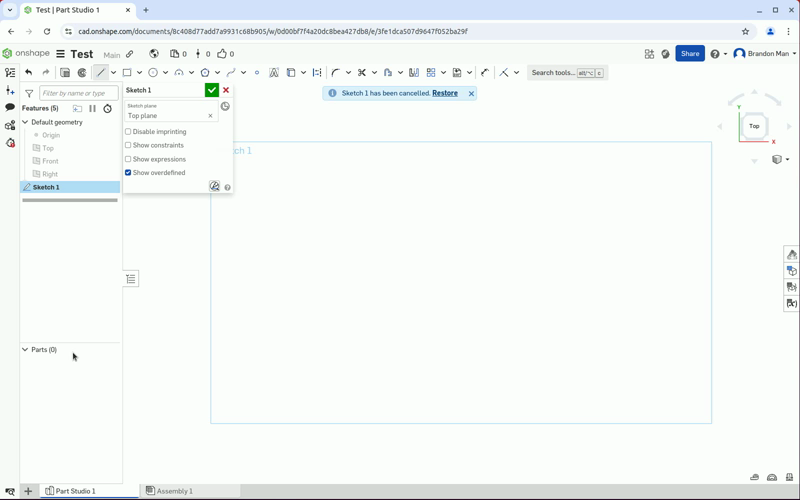
key_down(shift)
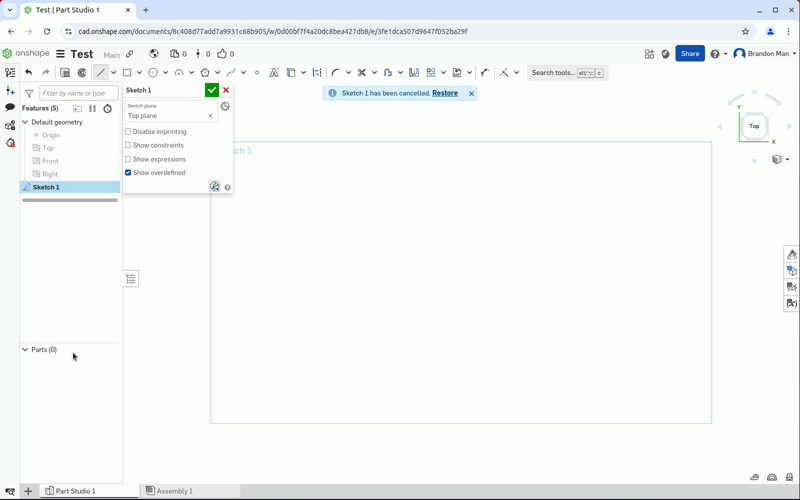
mouse_move(357, 380)
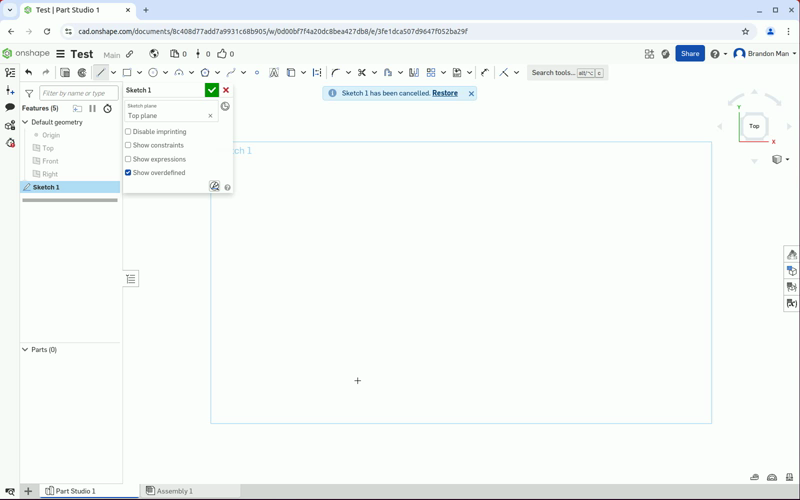
click(357, 380)
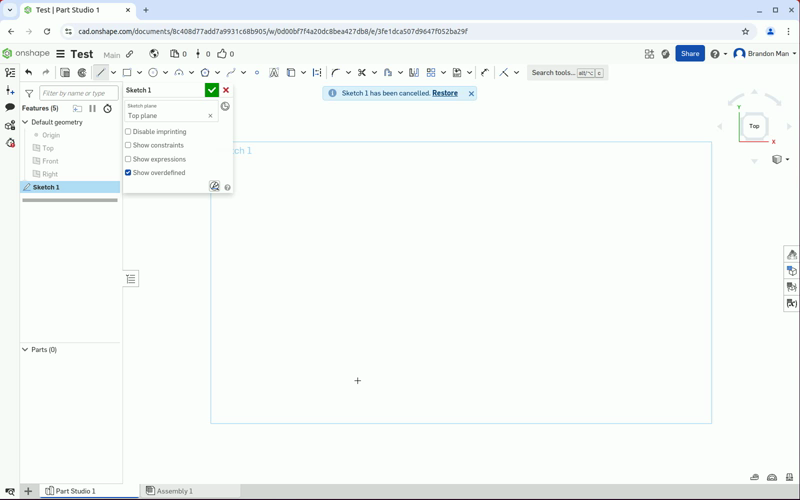
key_up(shift)
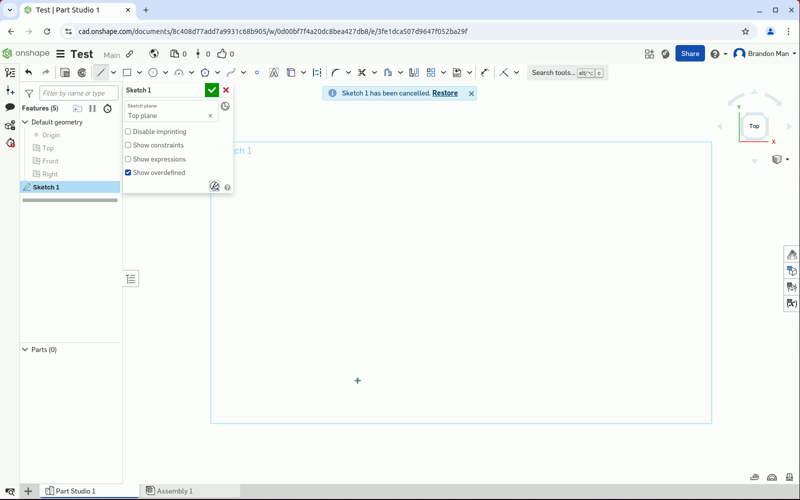
key_down(shift)
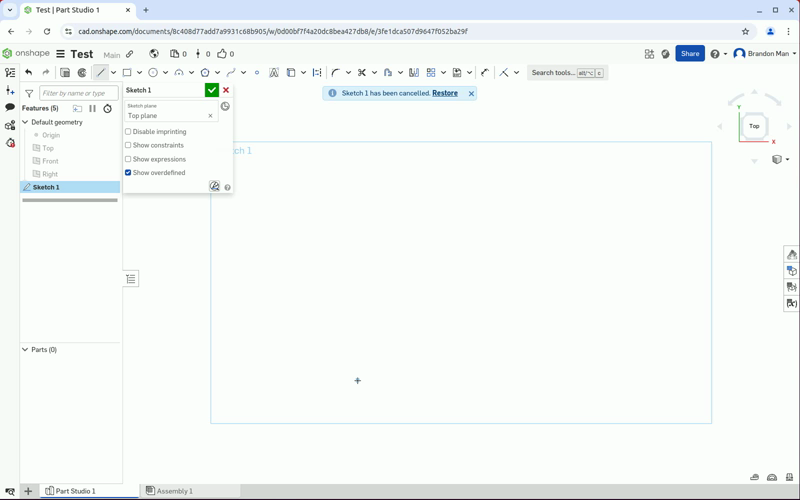
mouse_move(572, 380)
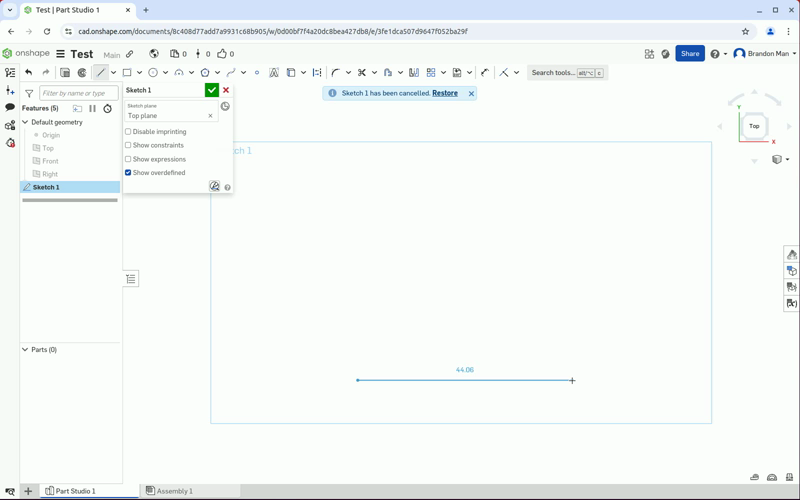
click(572, 380)
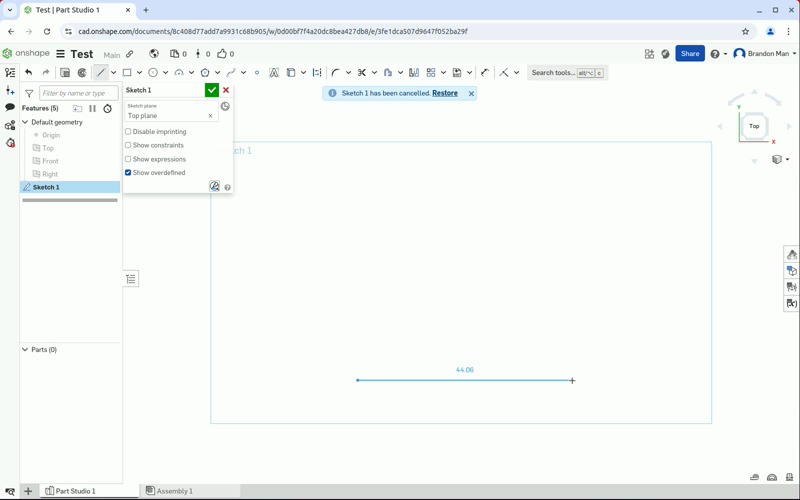
key_up(shift)
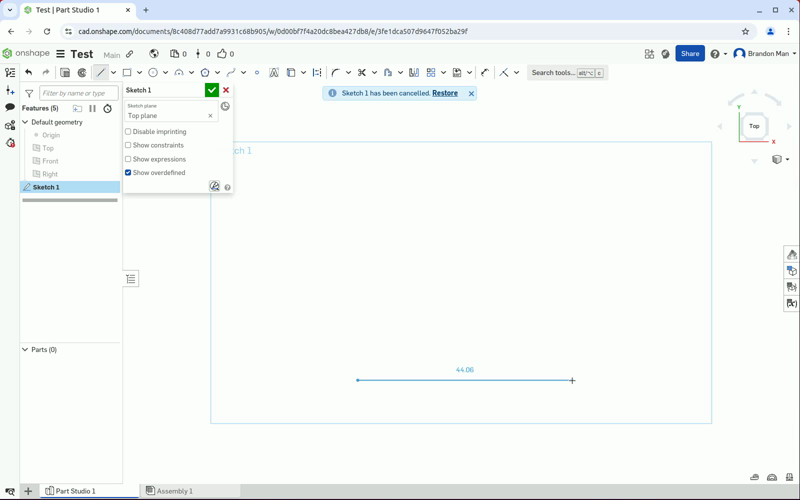
key_down(shift)
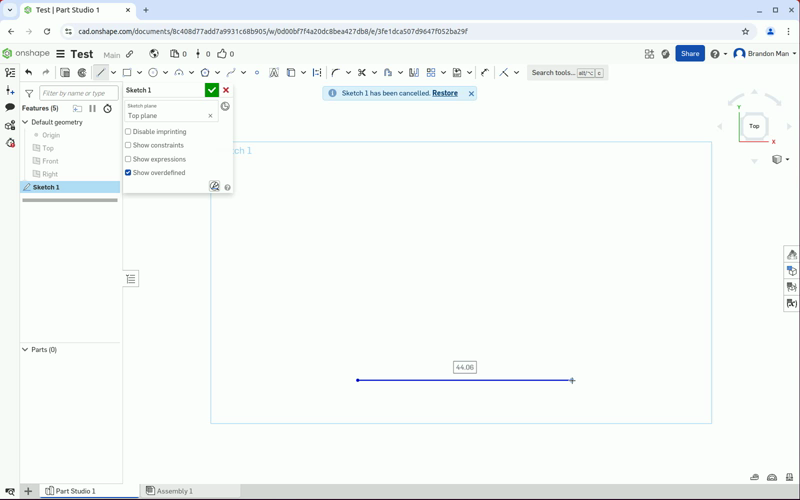
mouse_move(572, 192)
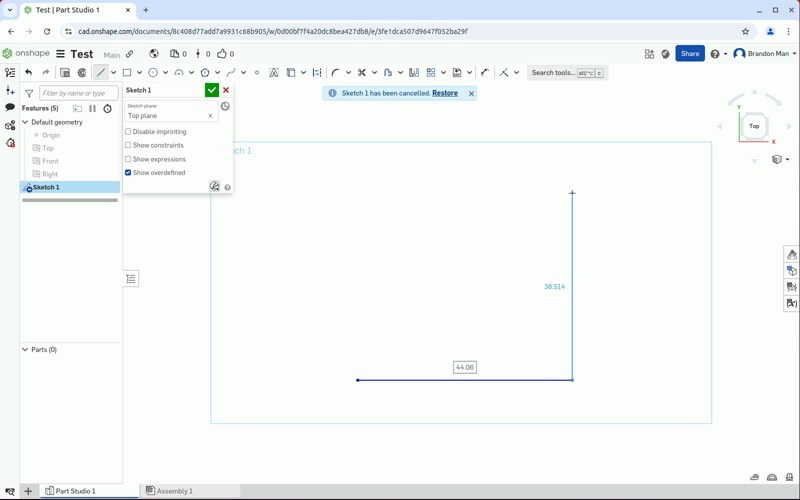
click(572, 192)
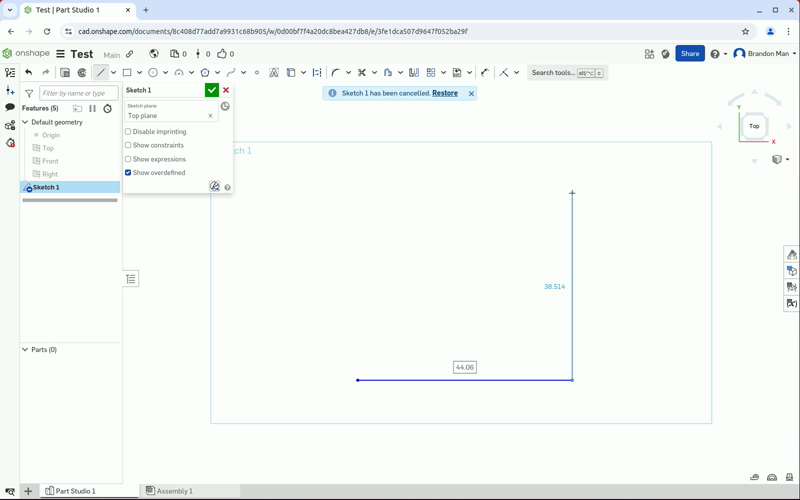
key_up(shift)
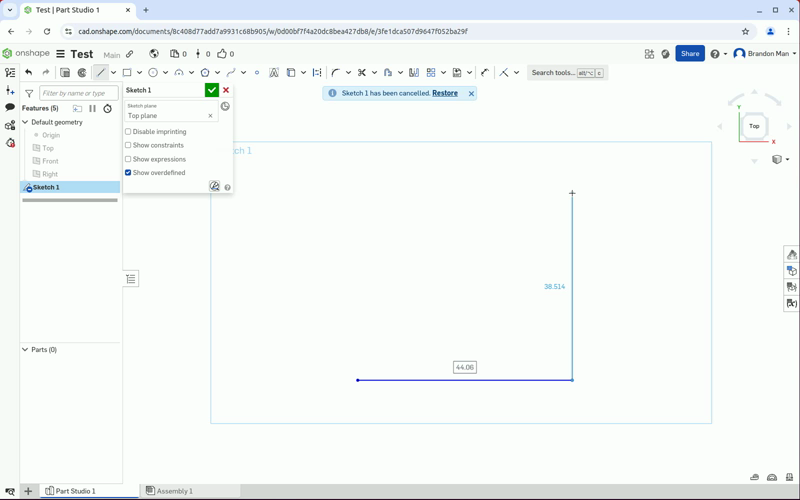
key_down(shift)
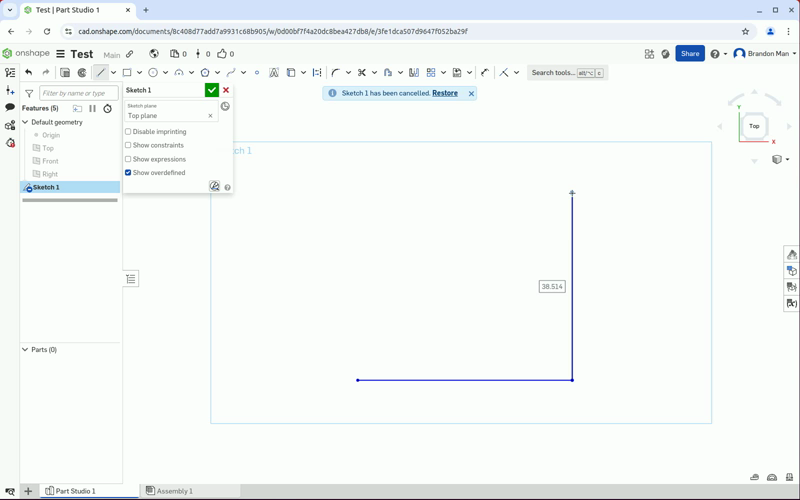
mouse_move(357, 192)
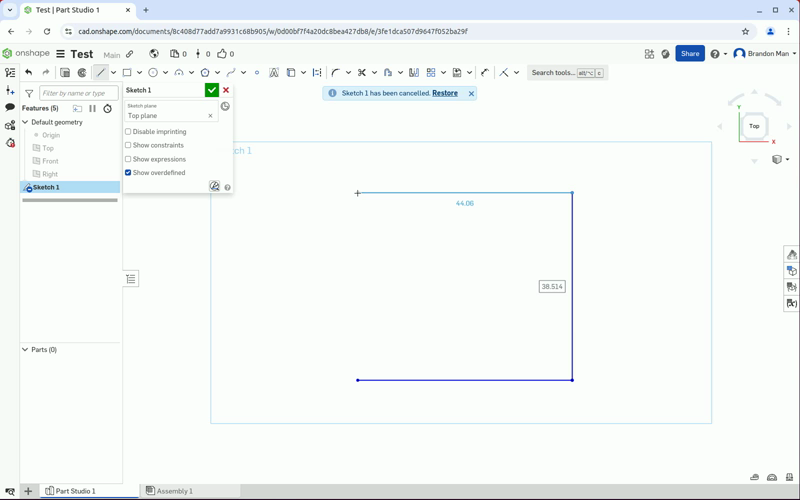
click(357, 192)
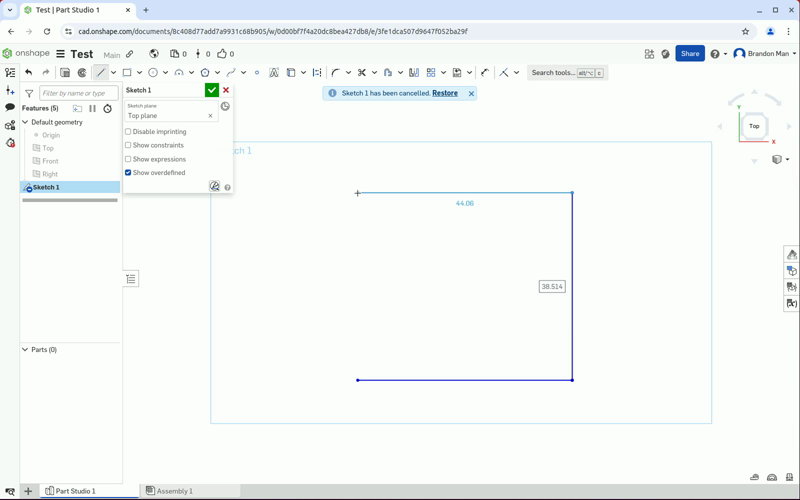
key_up(shift)
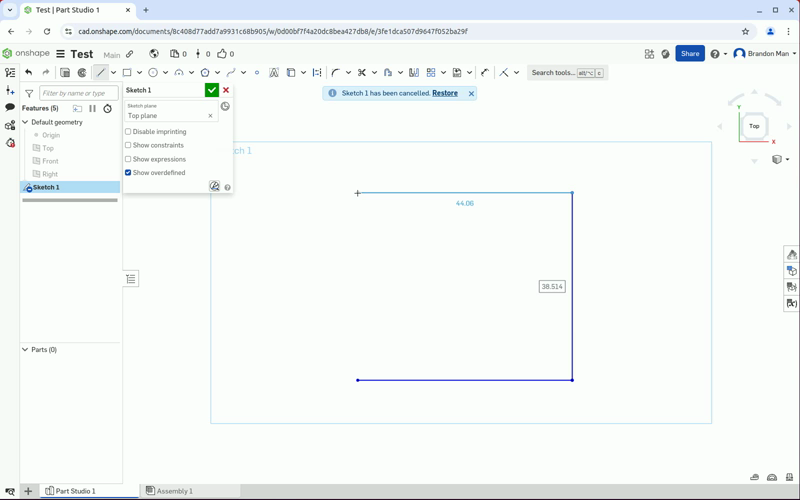
key_down(shift)
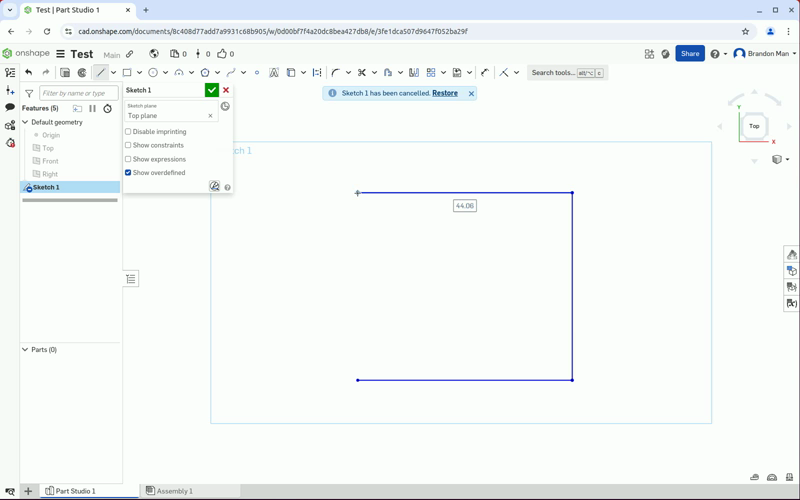
mouse_move(357, 380)
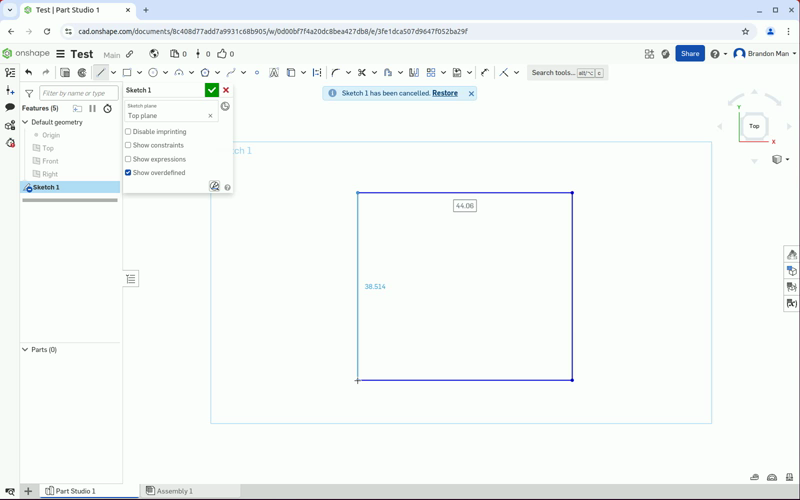
key_up(shift)
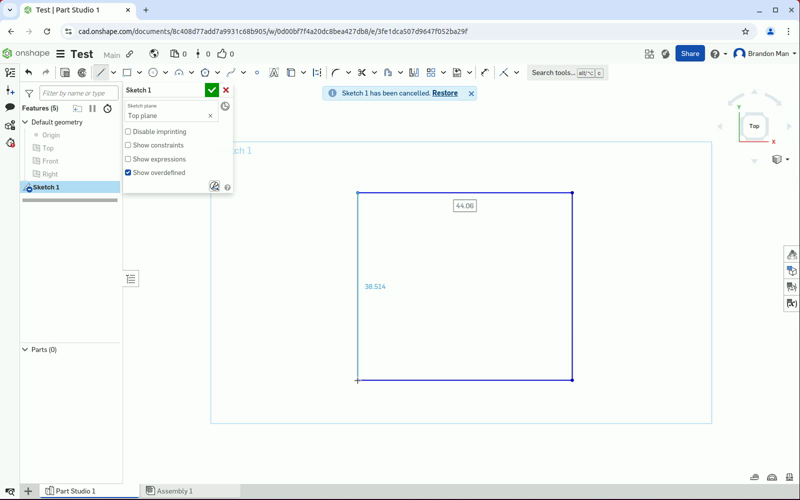
click(357, 380)
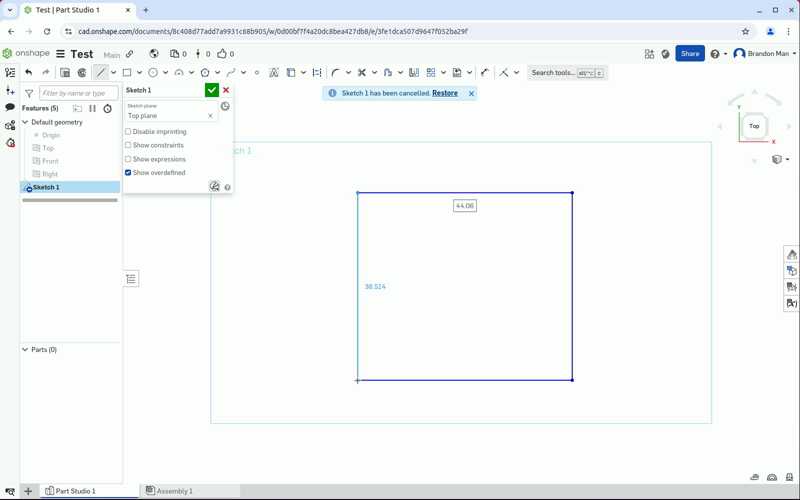
key(esc)
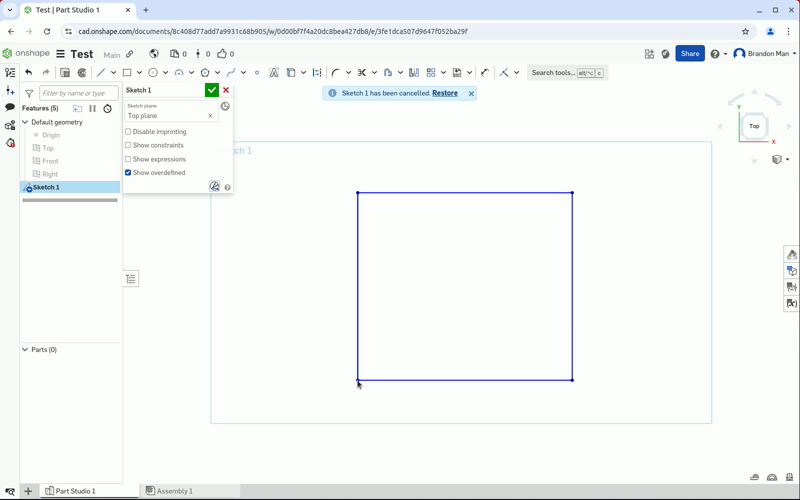
mouse_move(428, 290)
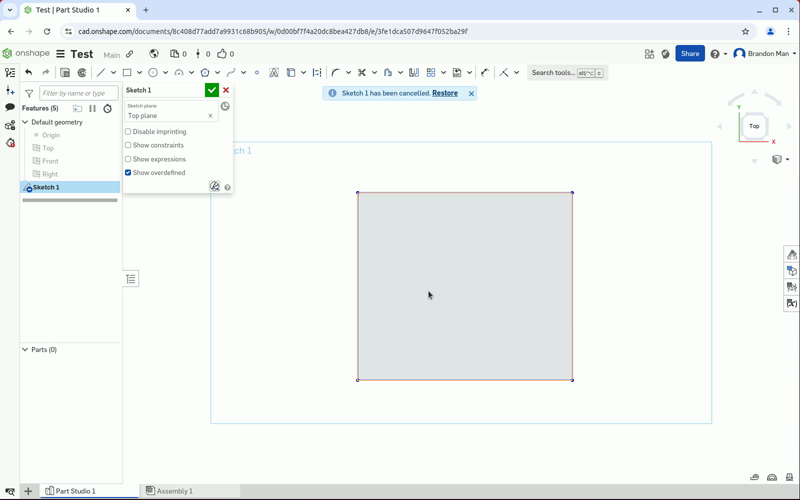
click(428, 290)
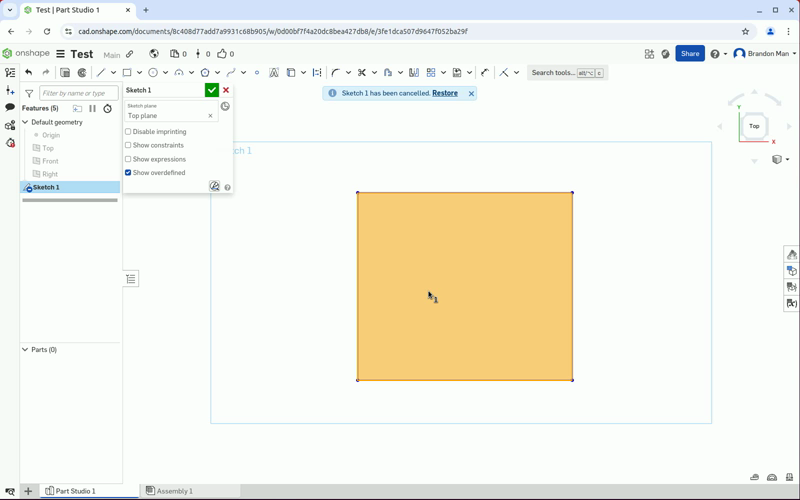
mouse_move(73, 352)
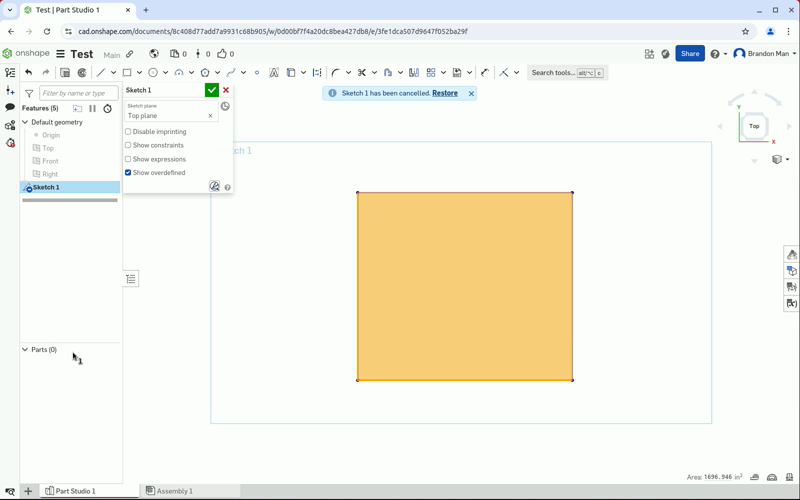
key(shift+y)
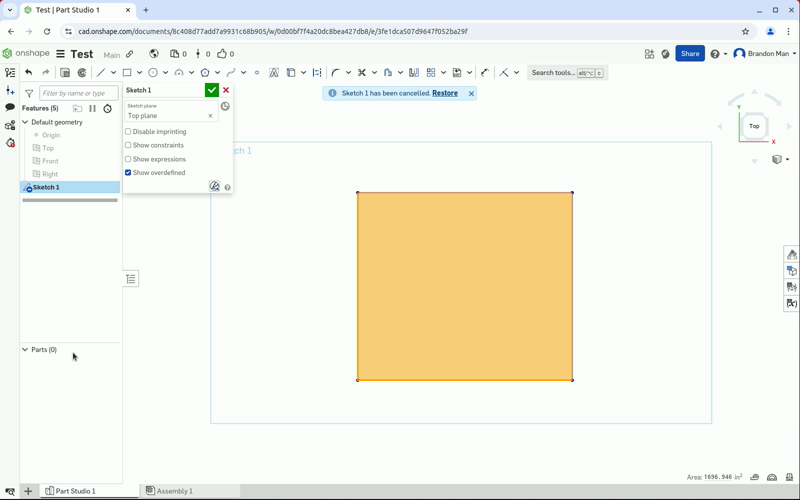
key(shift+e)
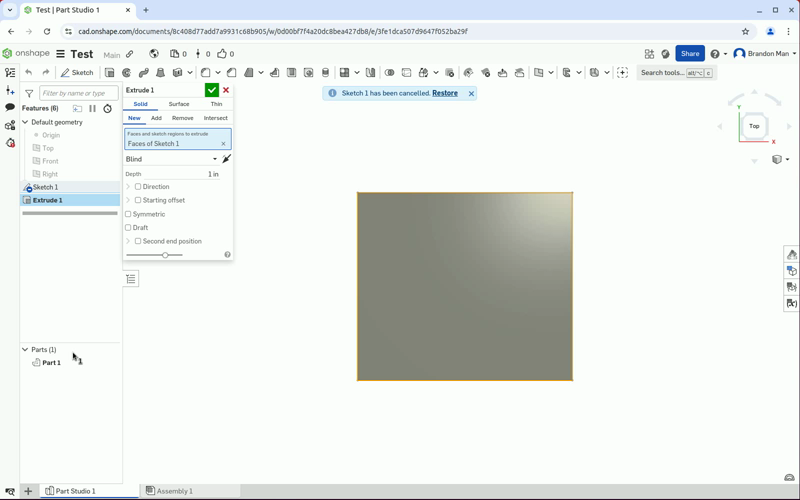
mouse_move(143, 106)
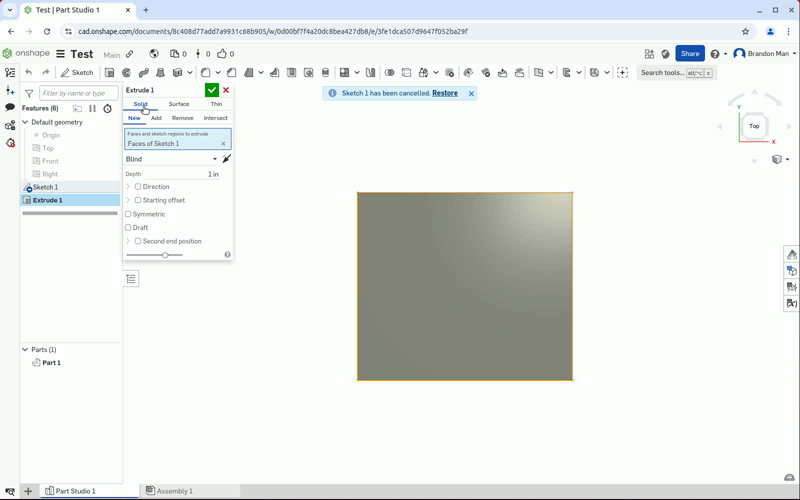
click(143, 106)
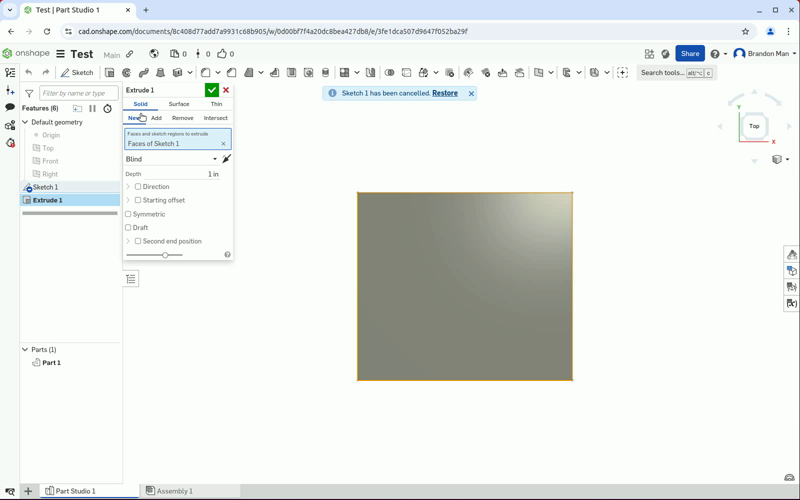
mouse_move(137, 120)
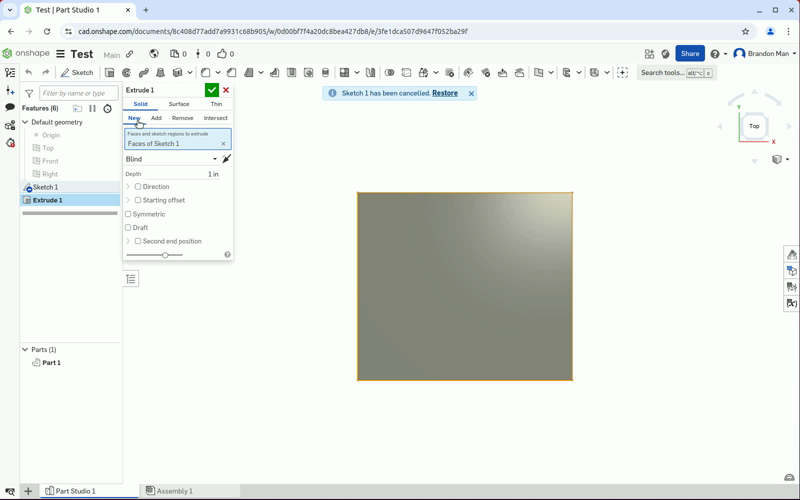
click(137, 120)
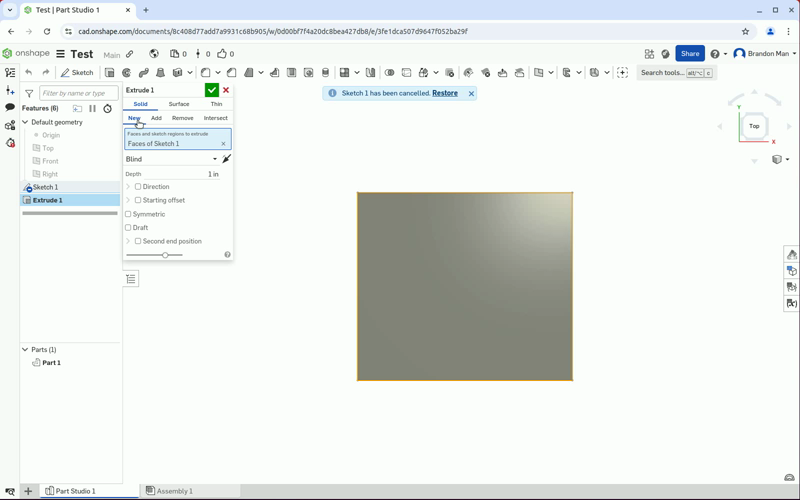
key(tab, 4)
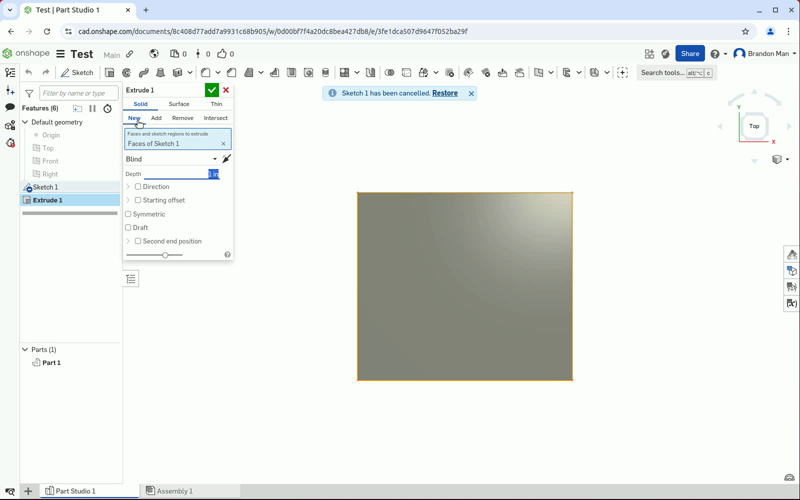
text(2.166)
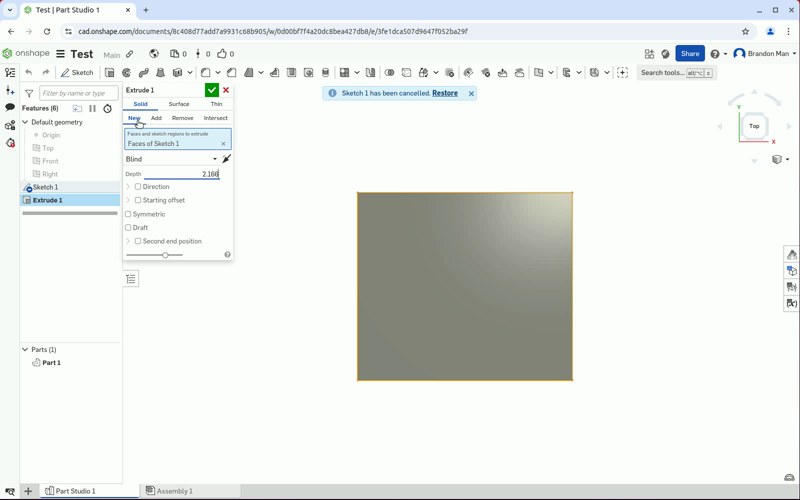
key(enter)
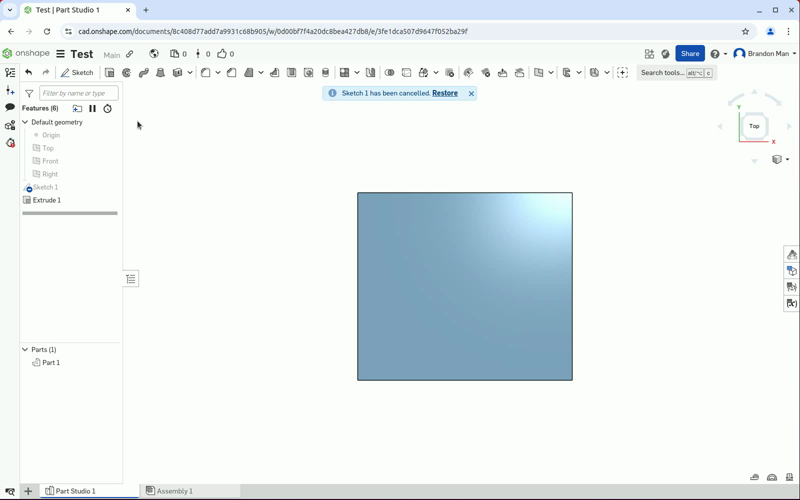
key(shift+h)
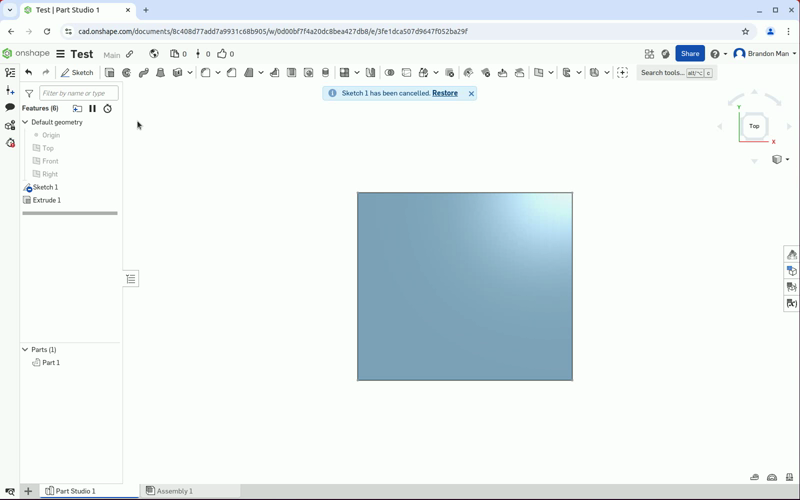
key(shift+h)
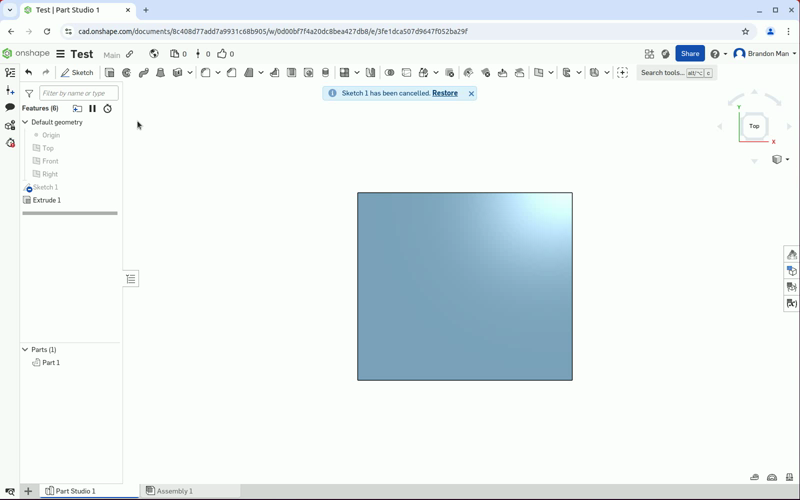
mouse_move(73, 189)
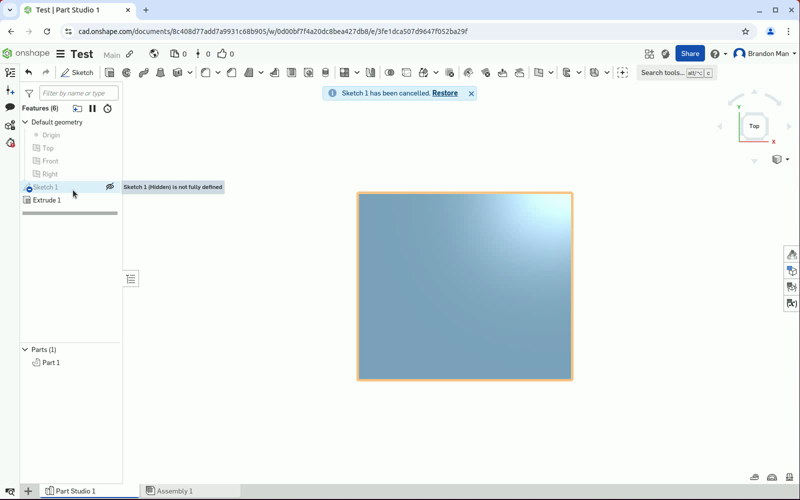
click(73, 189)
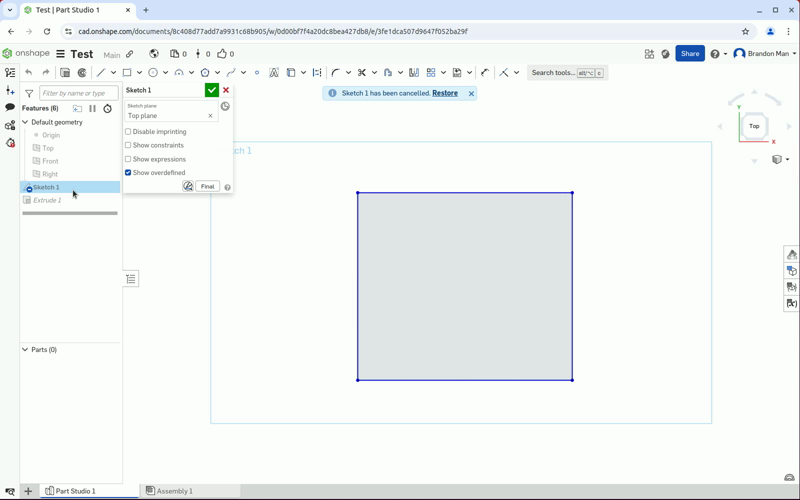
mouse_move(229, 92)
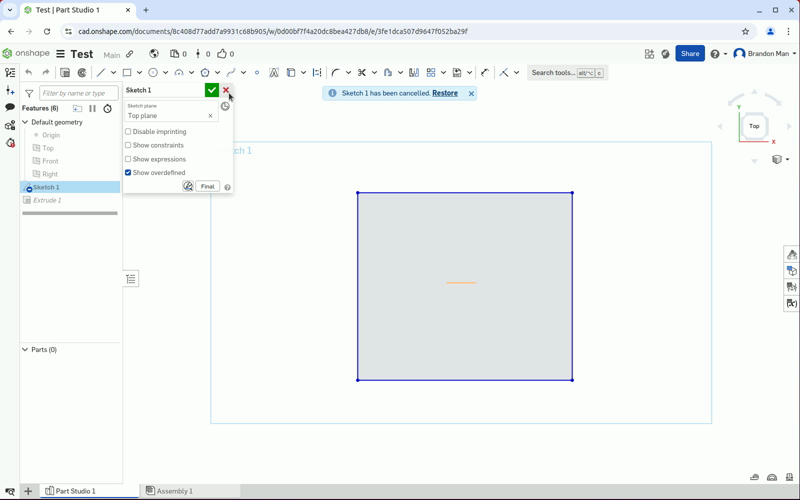
click(229, 92)
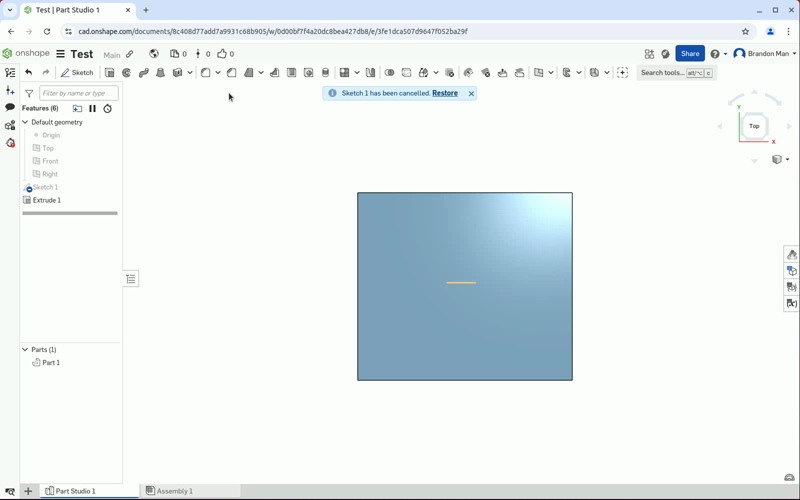
mouse_move(541, 75)
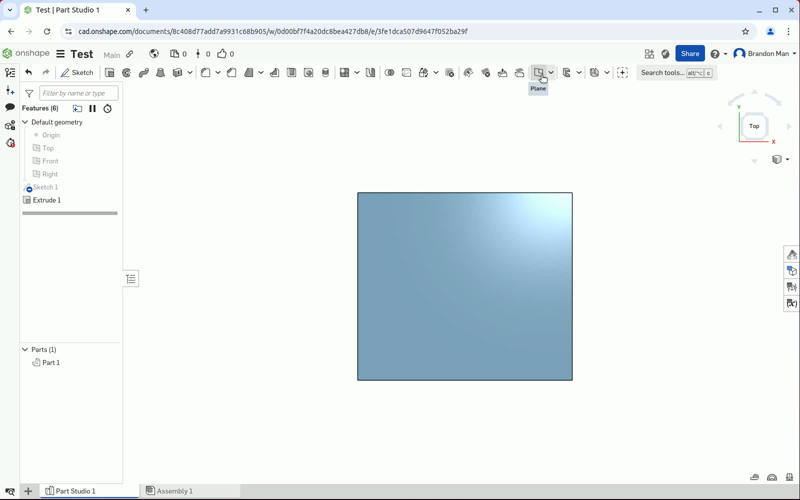
click(541, 75)
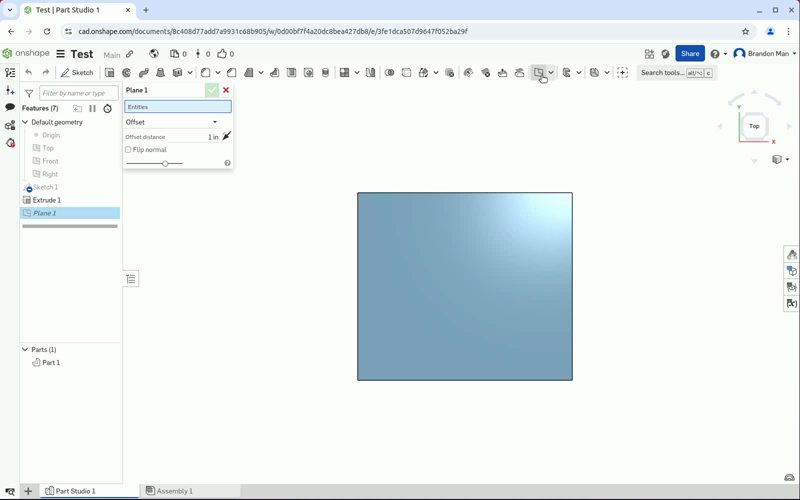
mouse_move(73, 150)
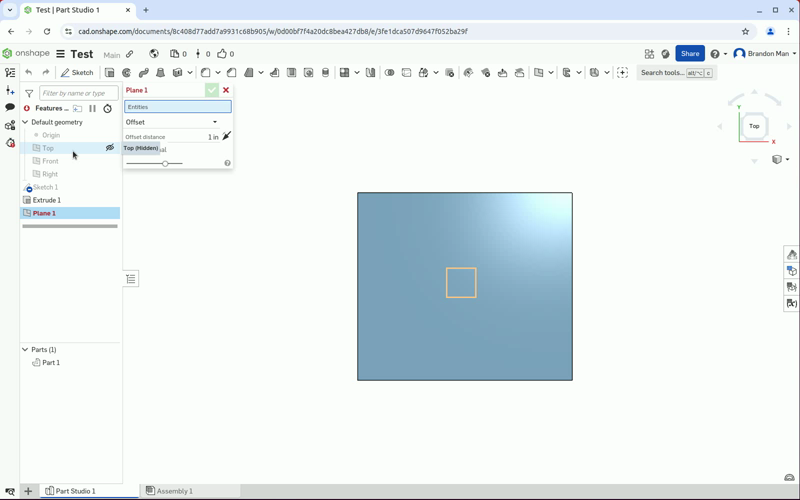
click(73, 150)
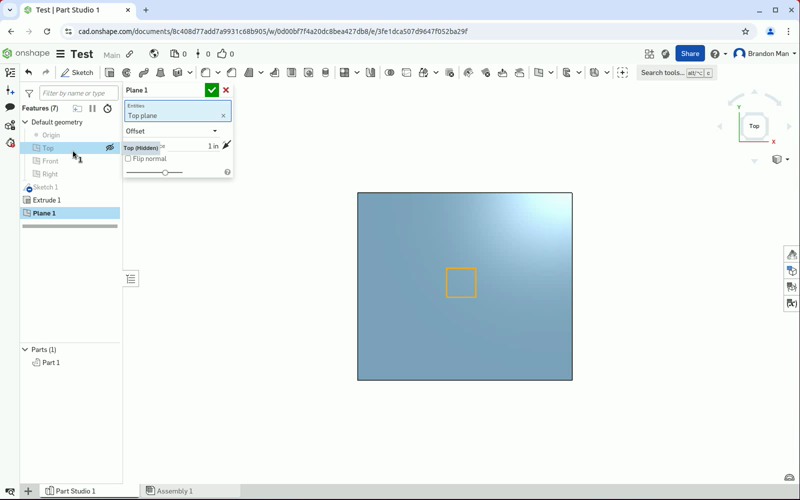
key(tab, 2)
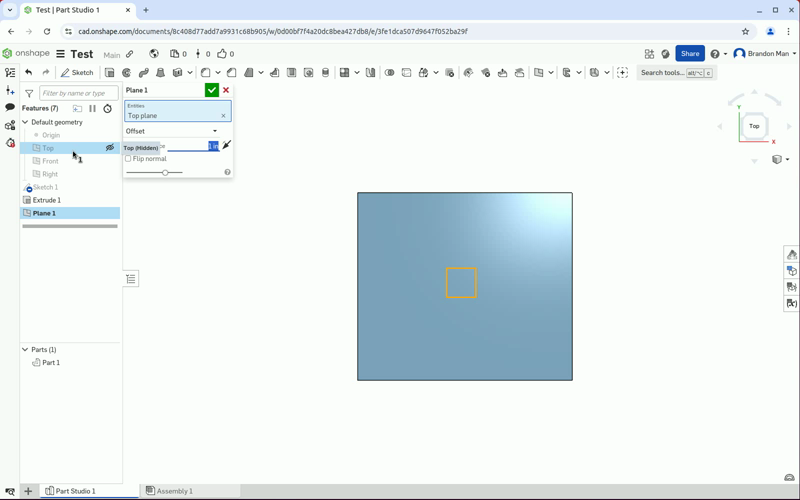
text(2.157)
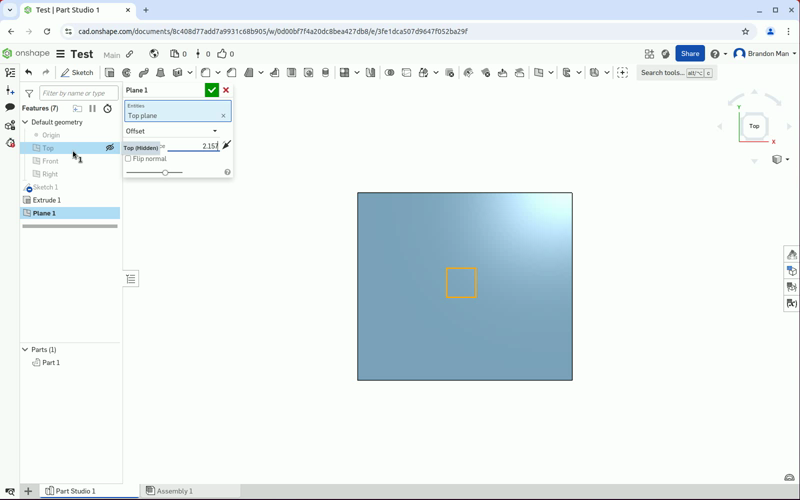
key(enter, 2)
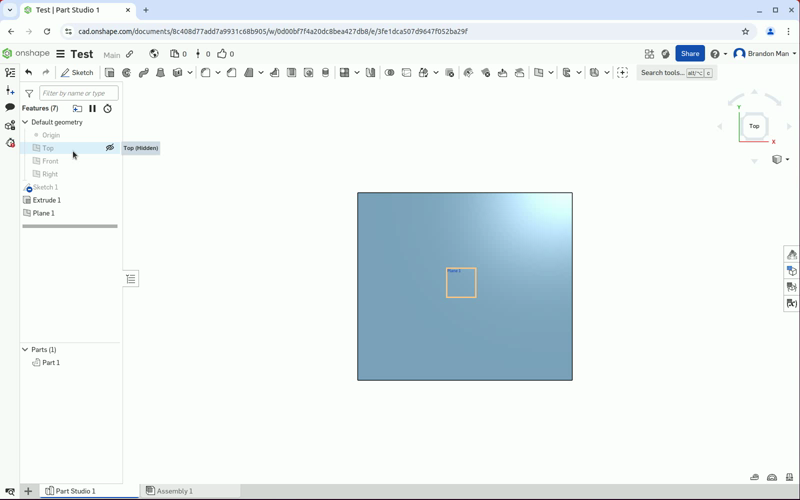
key(shift+s)
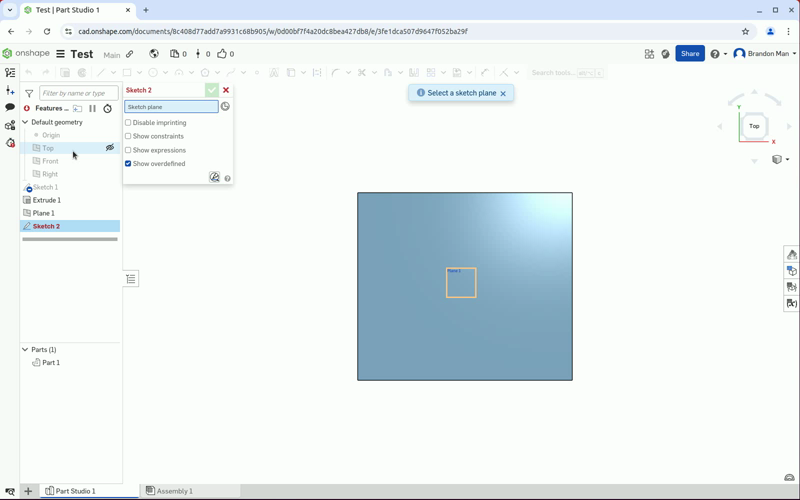
mouse_move(73, 215)
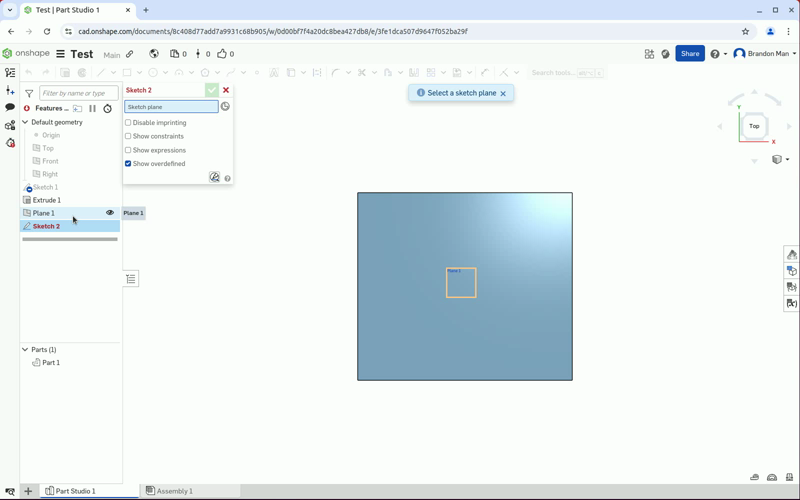
click(73, 215)
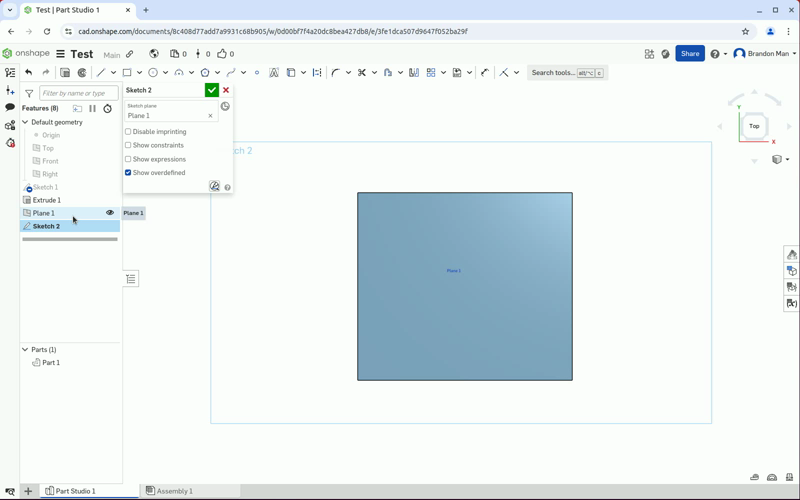
mouse_move(73, 352)
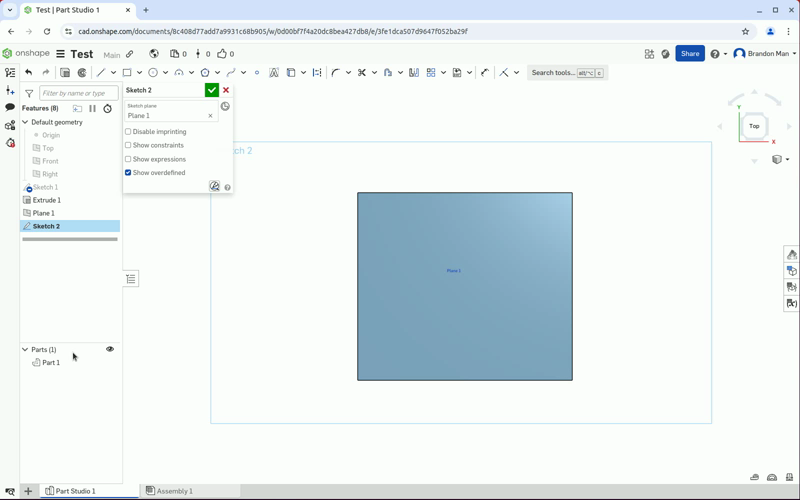
key(y)
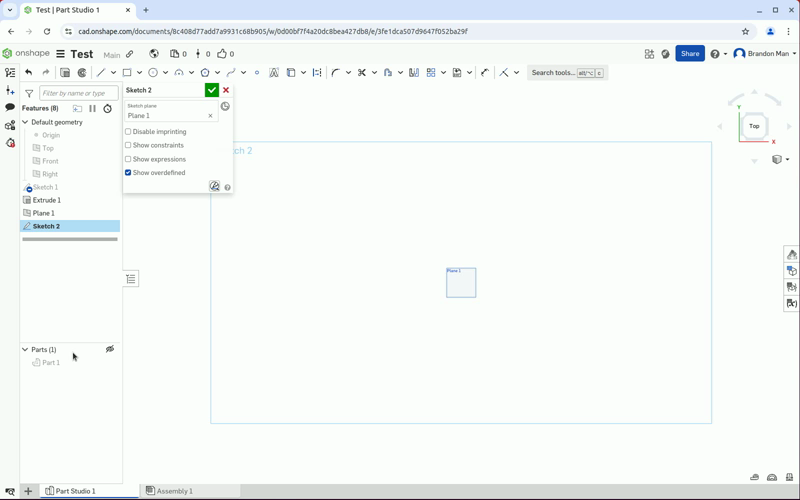
key(c)
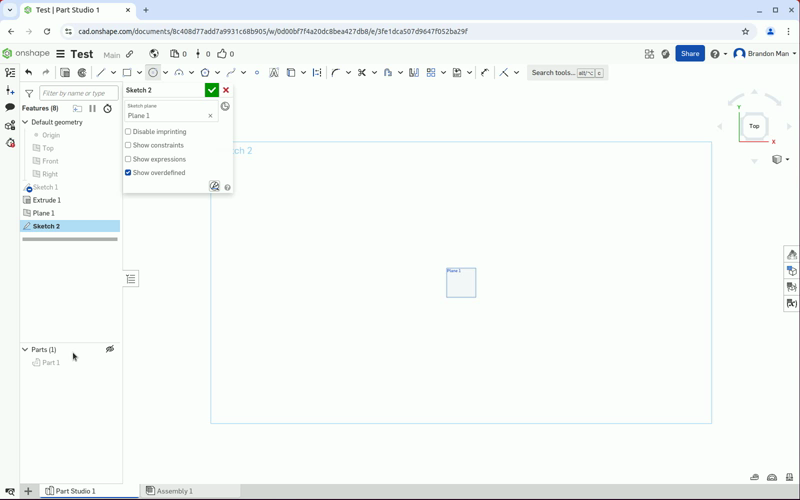
key_down(shift)
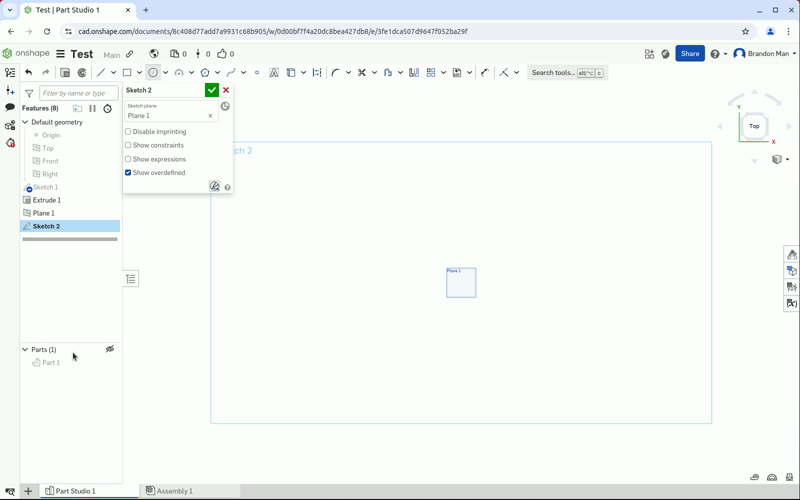
mouse_move(461, 282)
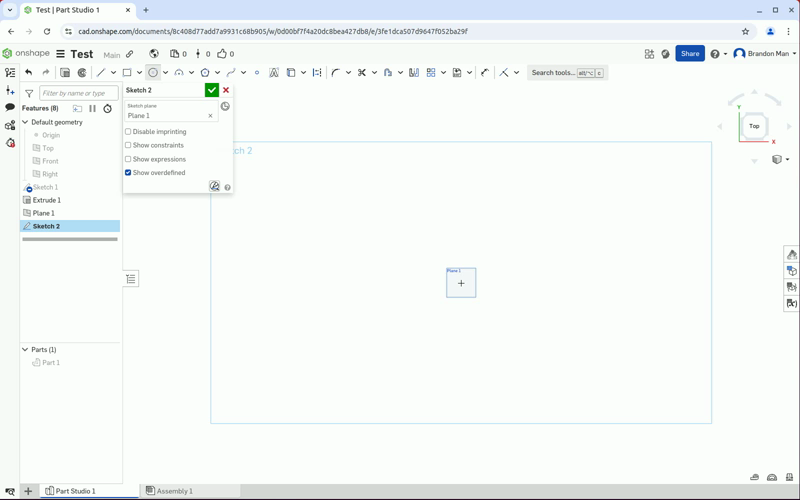
click(461, 282)
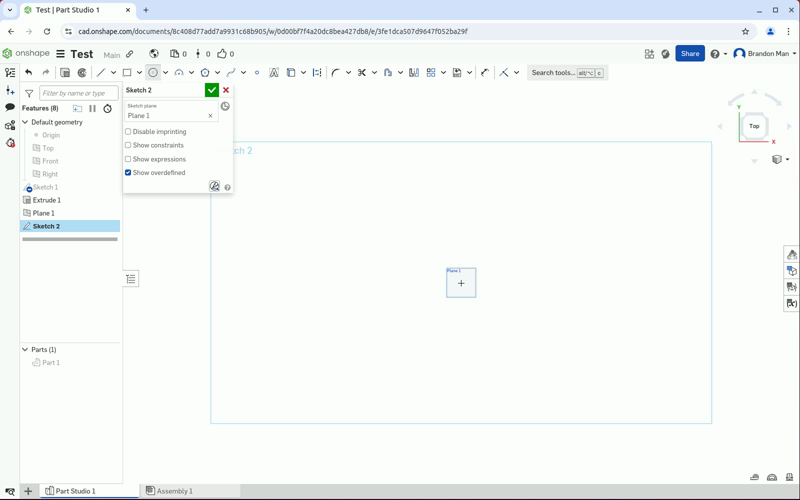
key_up(shift)
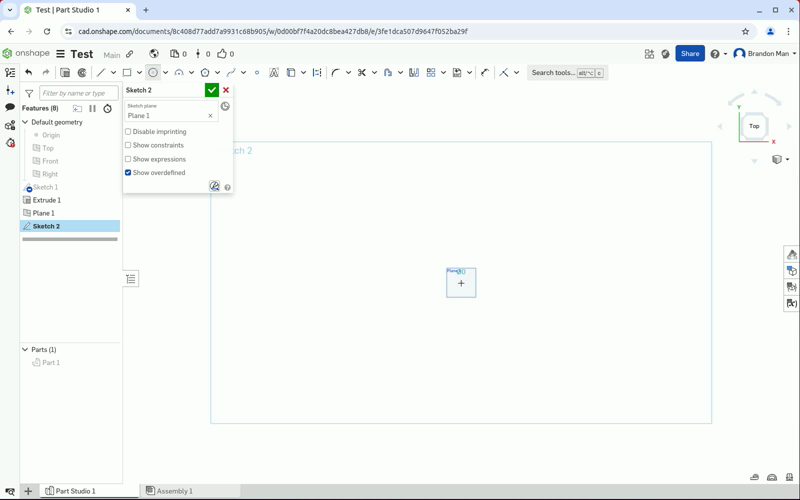
mouse_move(528, 282)
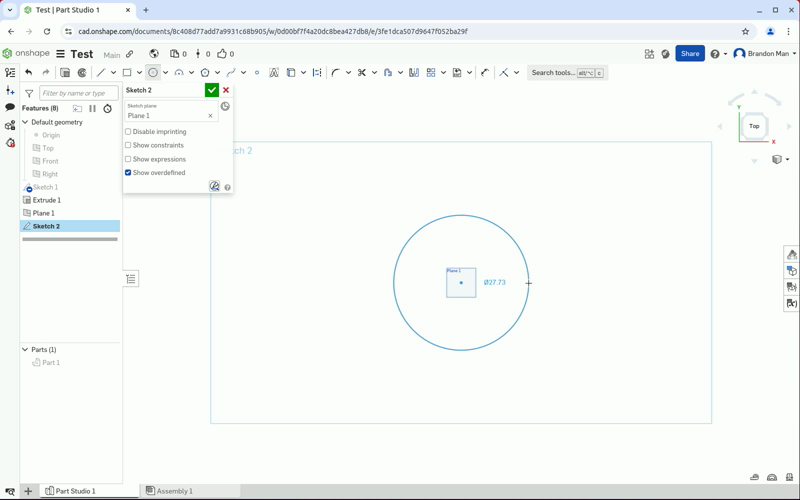
click(528, 282)
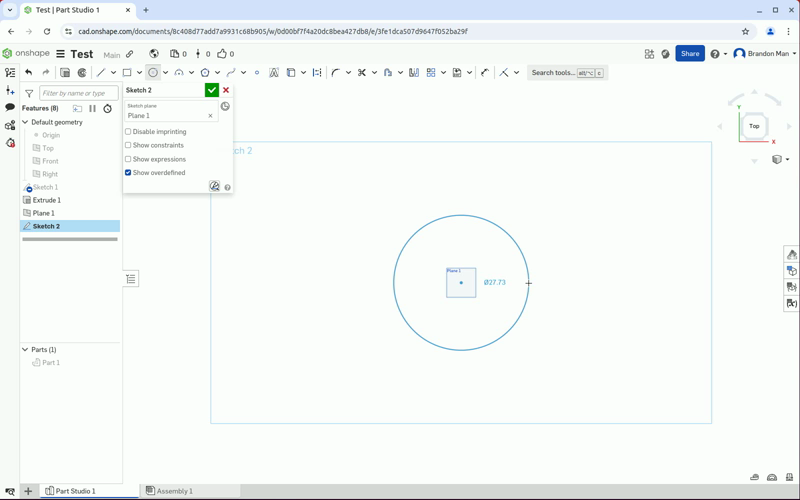
key(esc)
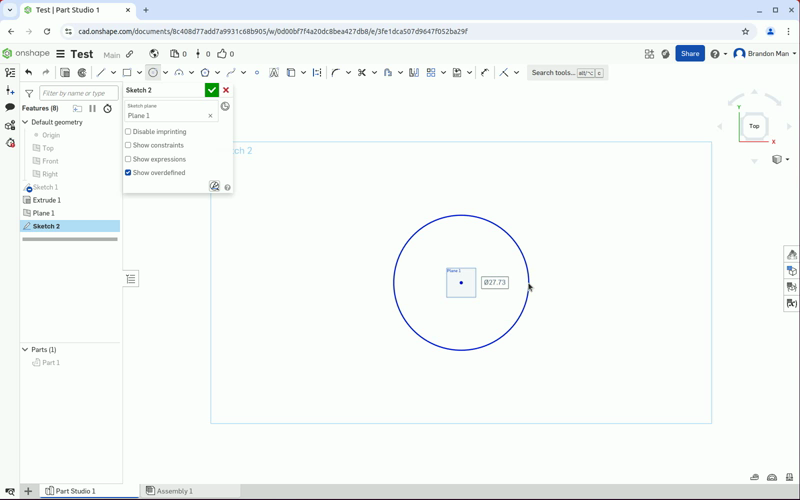
mouse_move(451, 313)
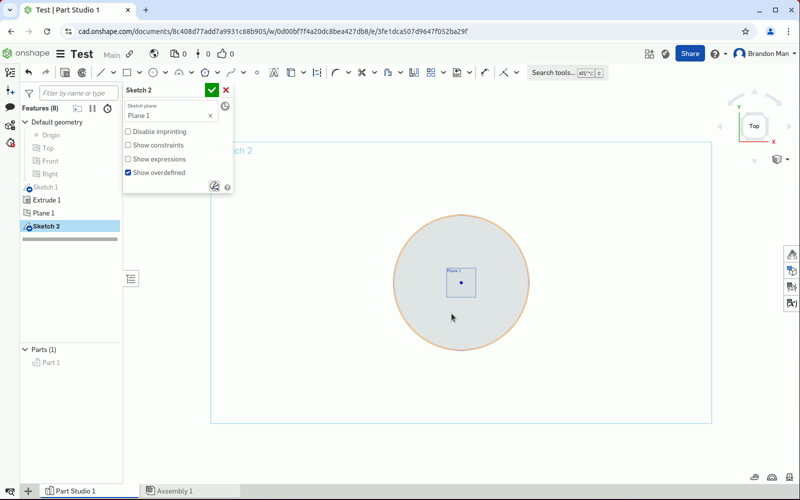
click(451, 313)
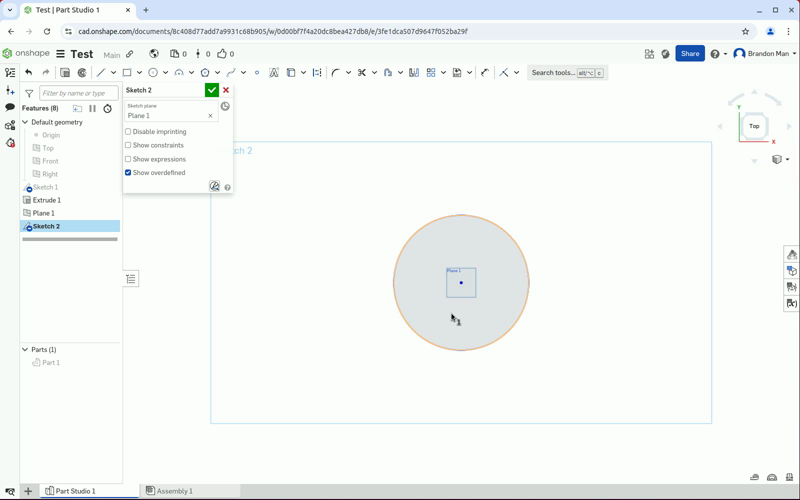
mouse_move(73, 352)
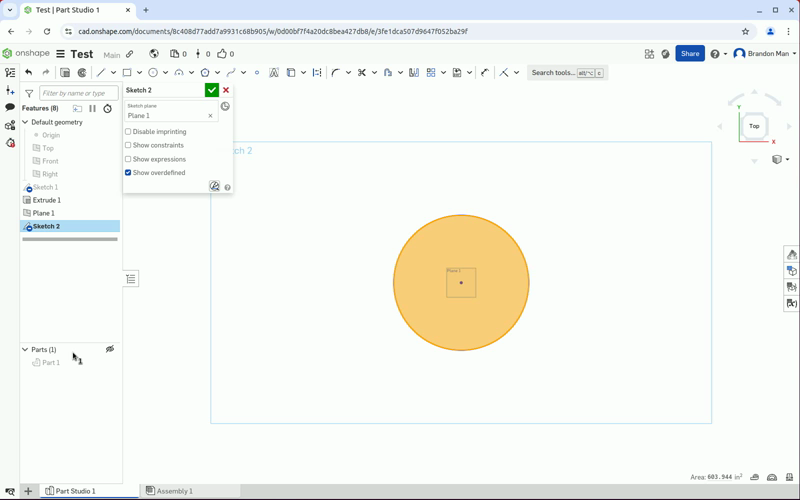
key(shift+y)
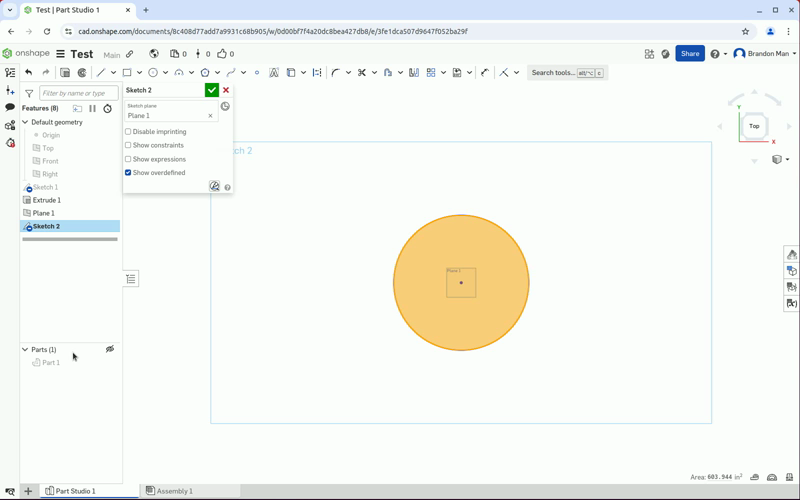
key(shift+e)
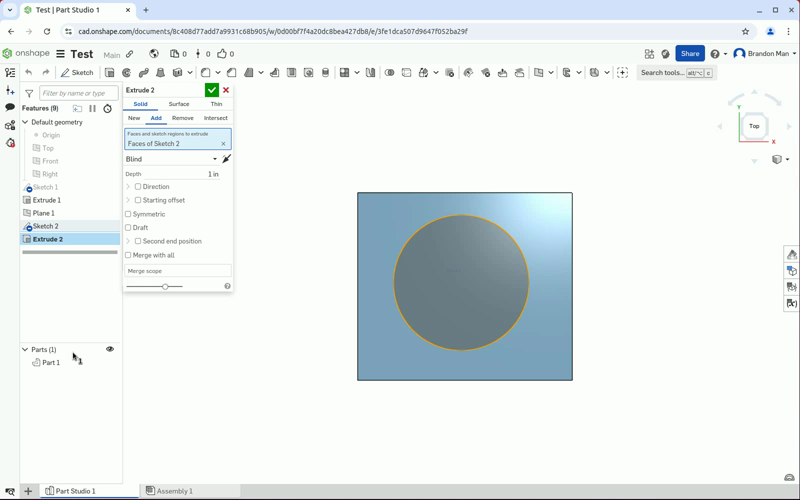
mouse_move(143, 106)
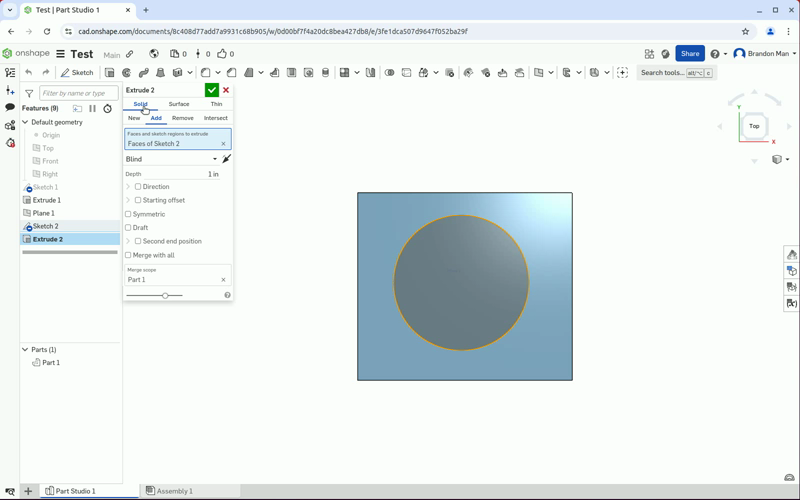
click(143, 106)
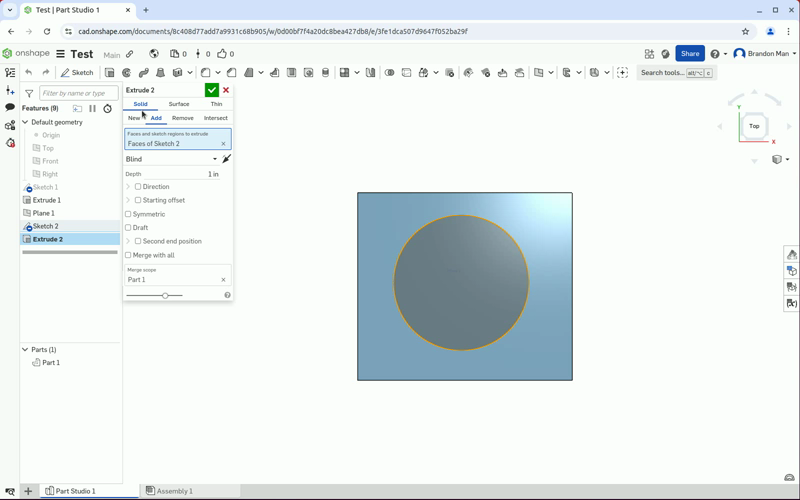
mouse_move(137, 120)
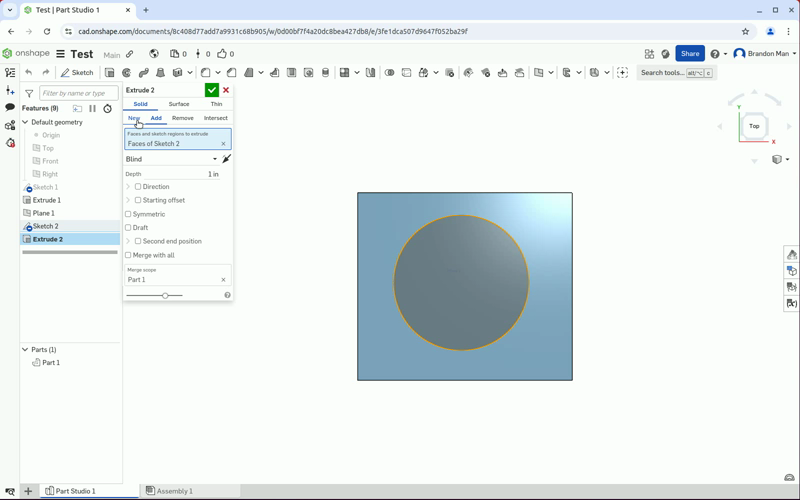
click(137, 120)
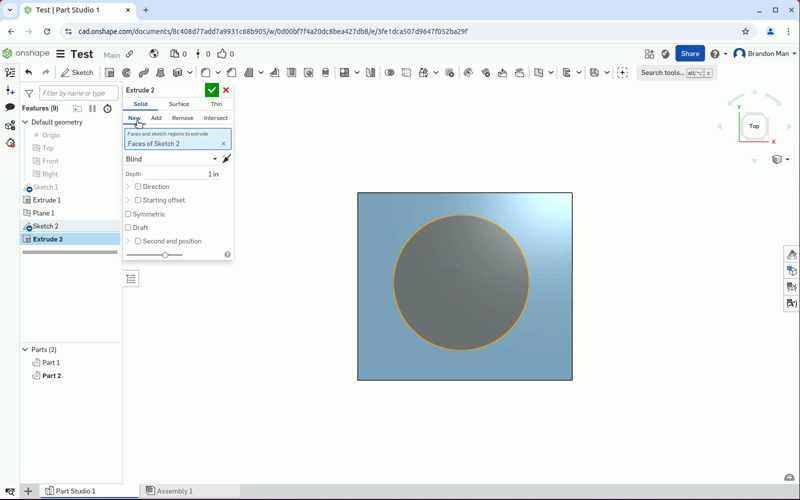
key(tab, 4)
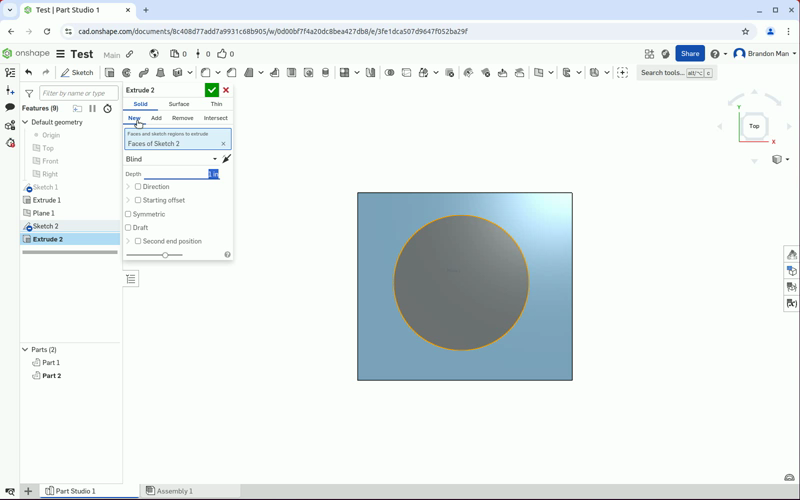
text(0.963)
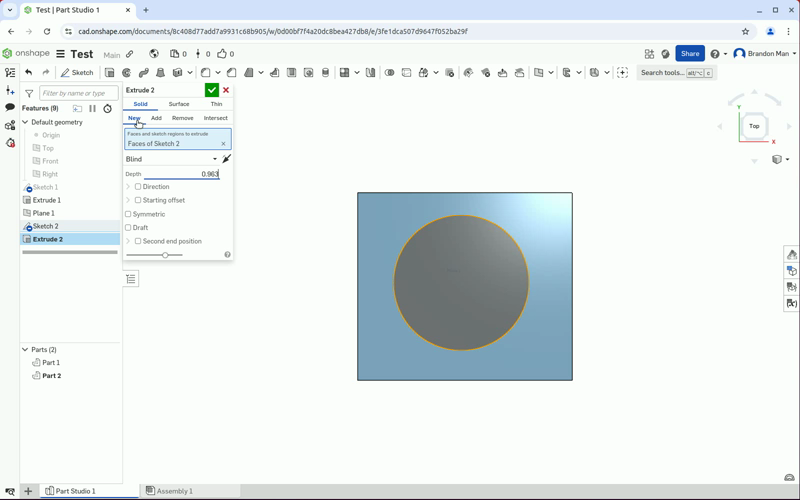
key(enter)
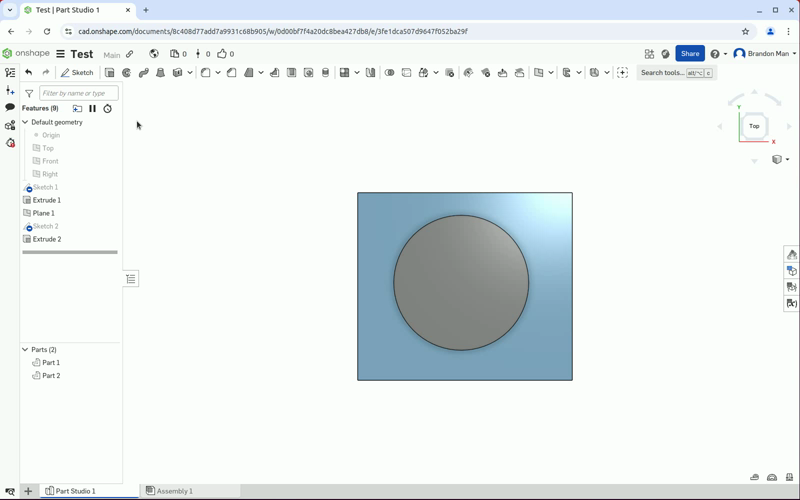
key(shift+h)
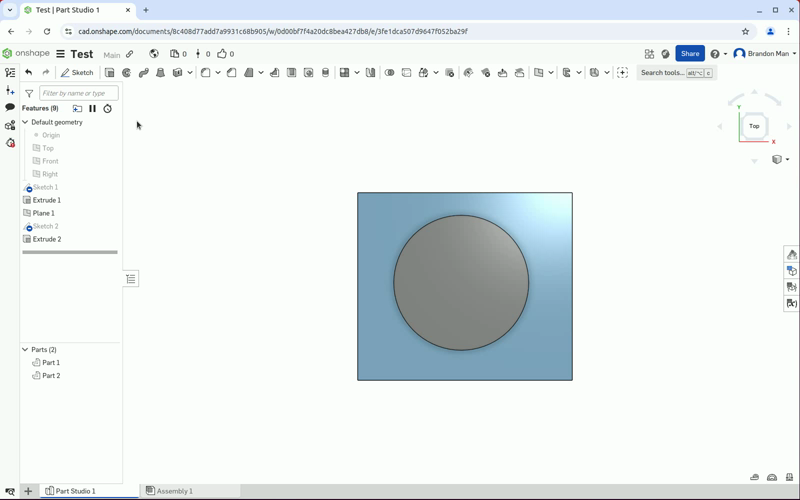
key(shift+h)
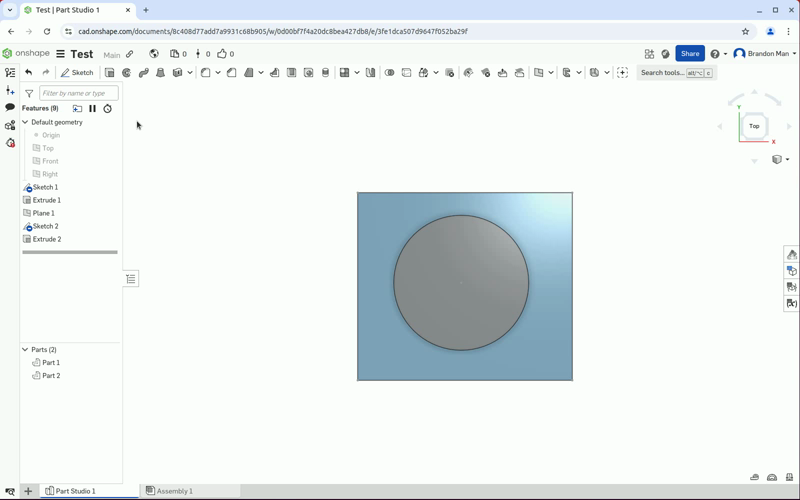
key(shift+7)
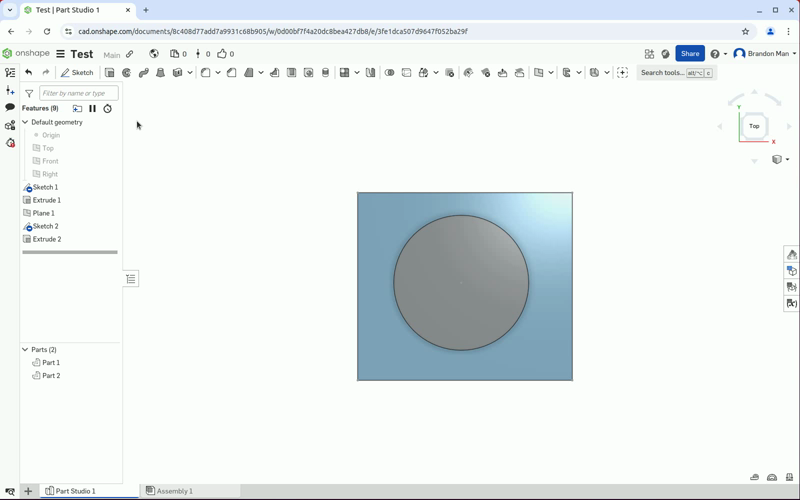
key(up, 3)
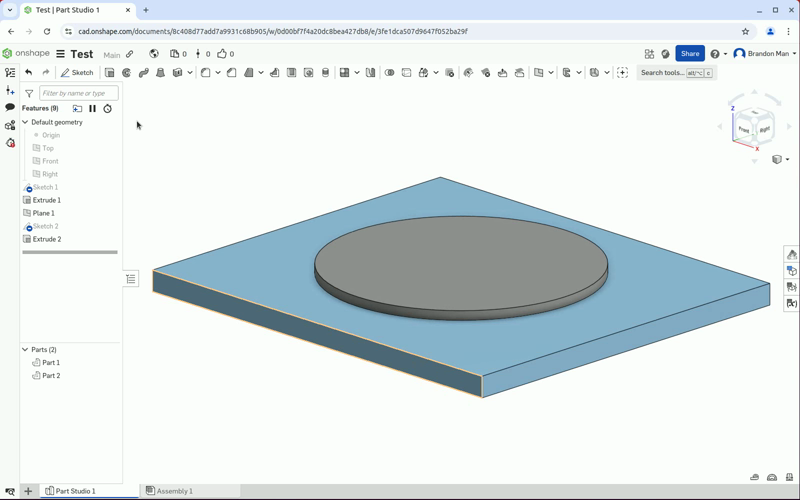
key(left, 3)
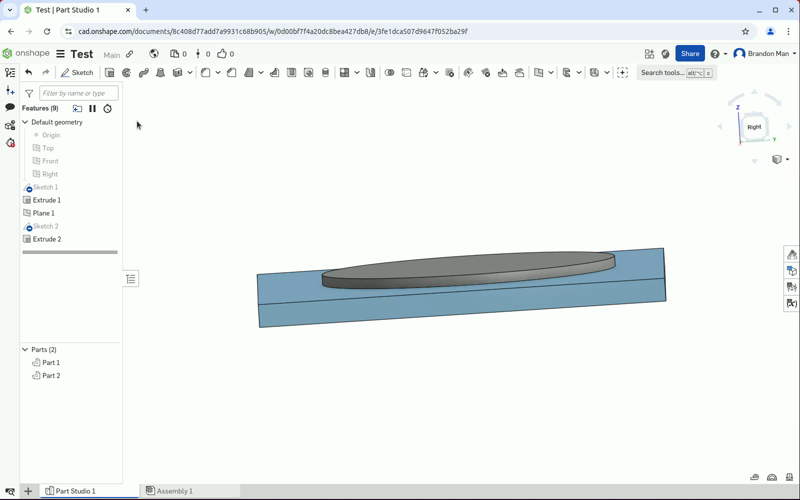
key(right, 3)
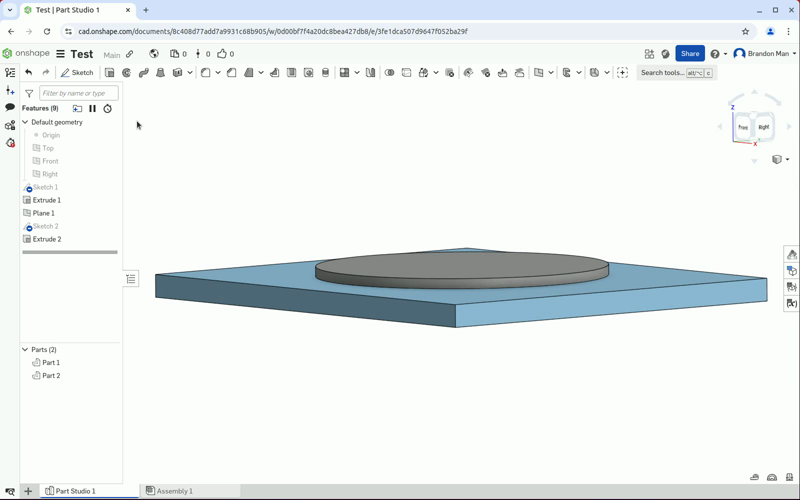
key(down, 3)
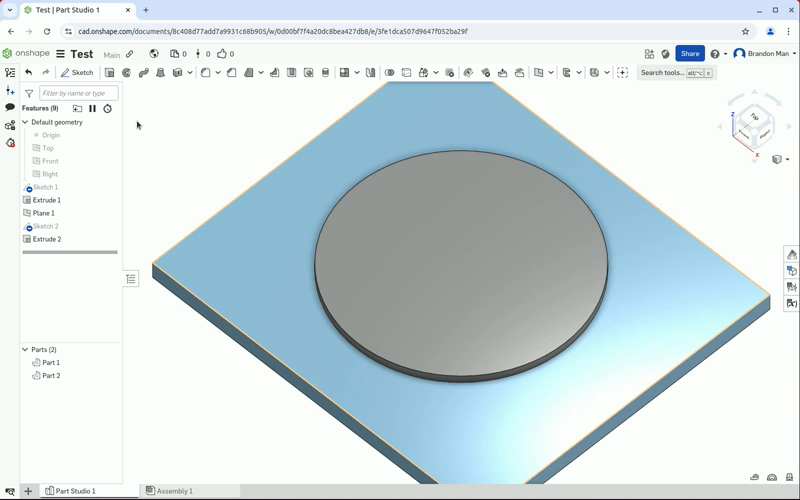
mouse_move(73, 189)
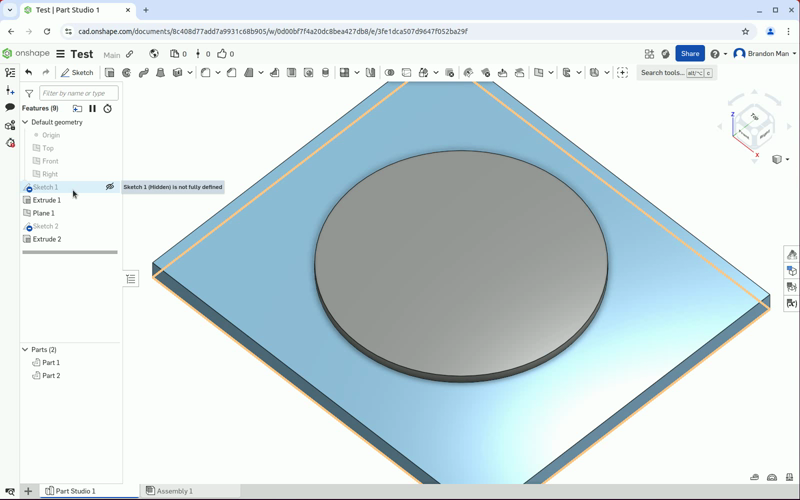
click(73, 189)